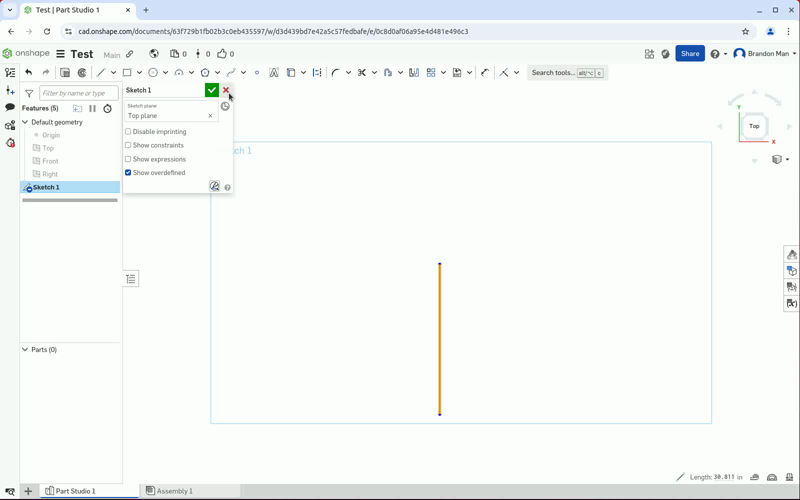
key(shift+h)
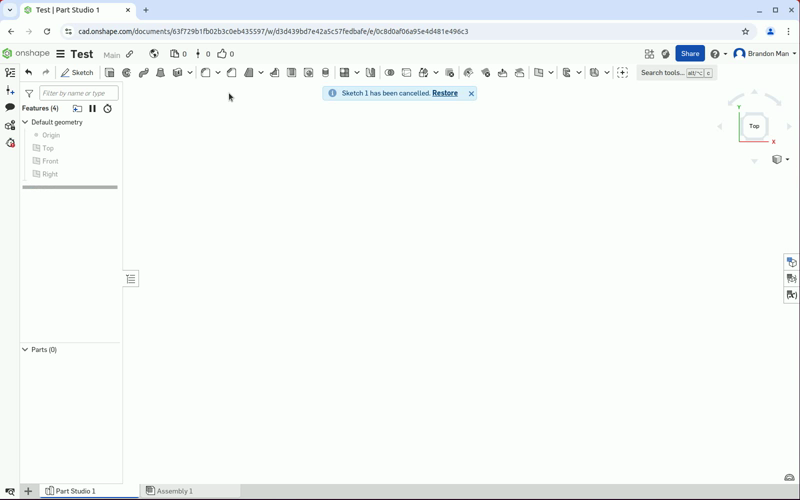
mouse_move(73, 352)
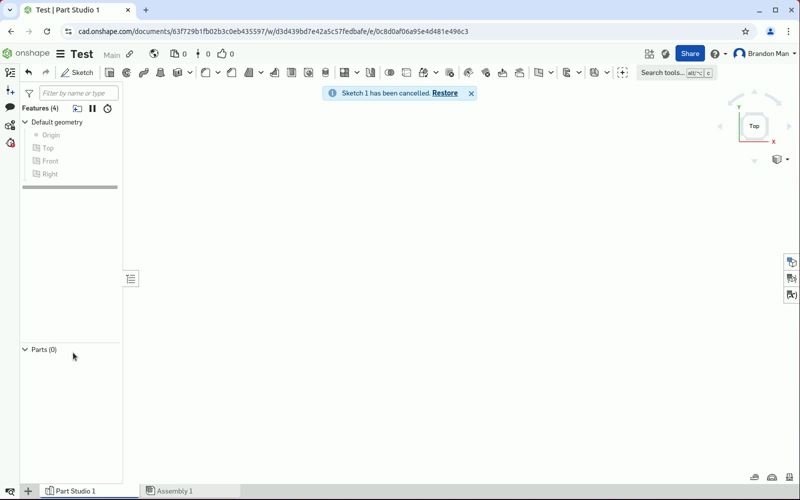
key(y)
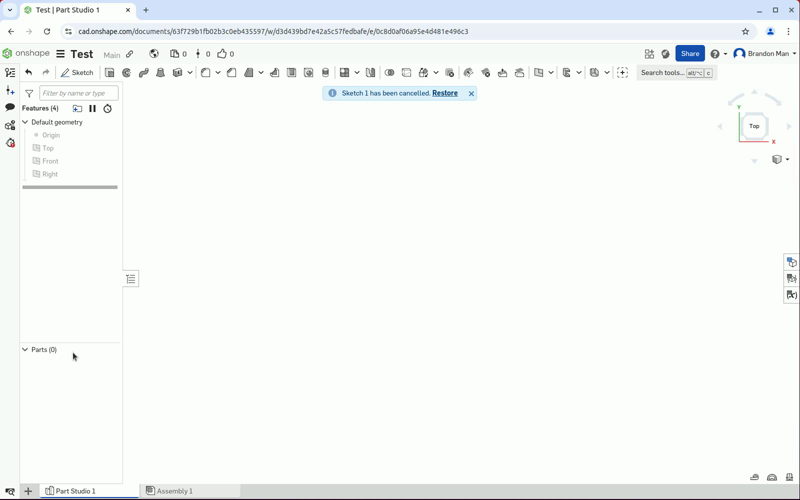
key(shift+p)
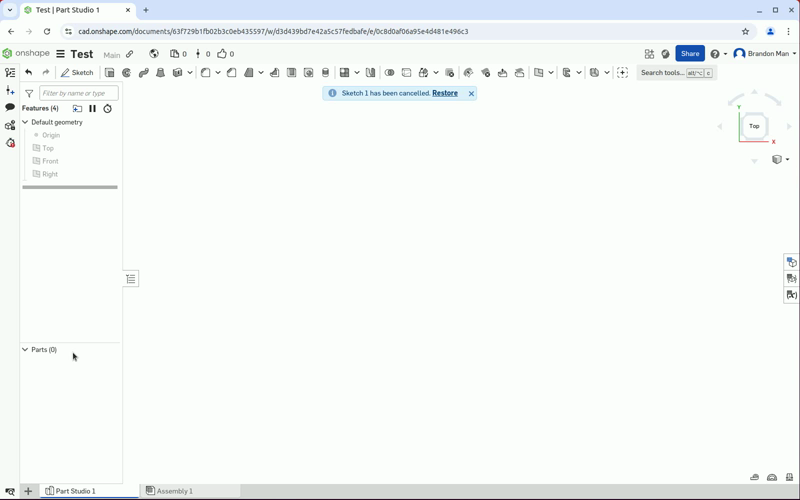
key(space)
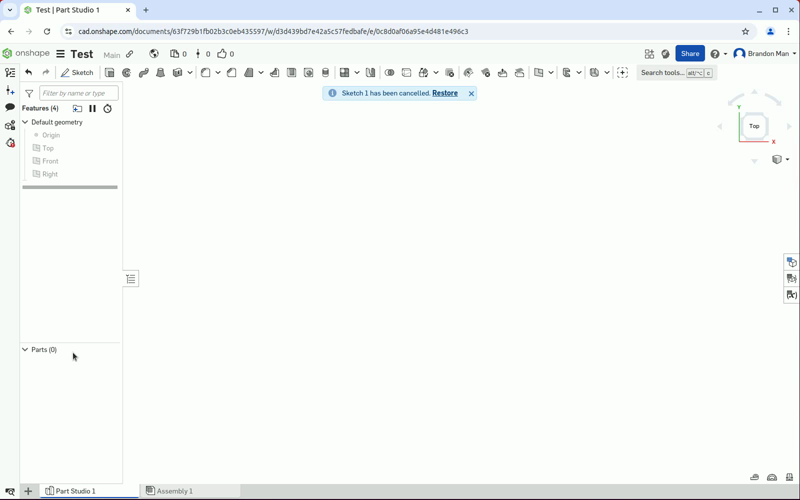
key_down(shift)
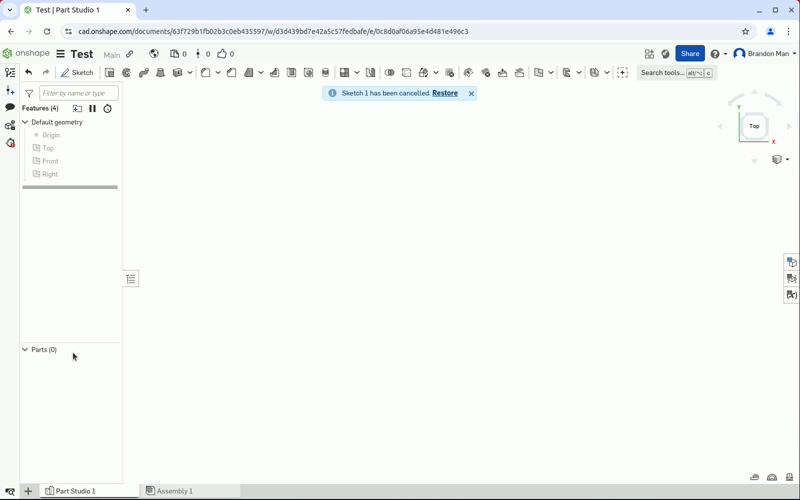
key(up)
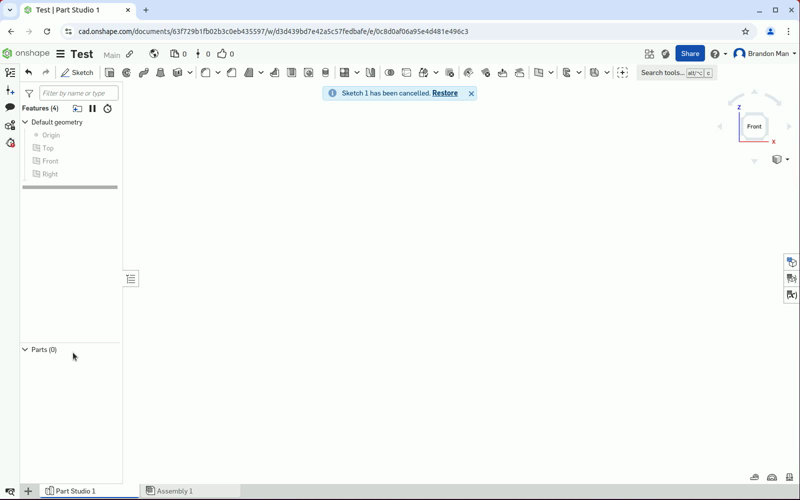
key_up(shift)
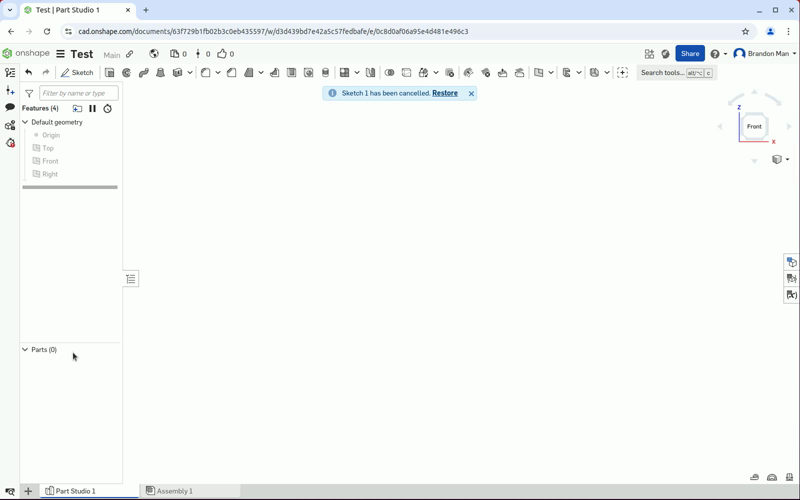
key(space)
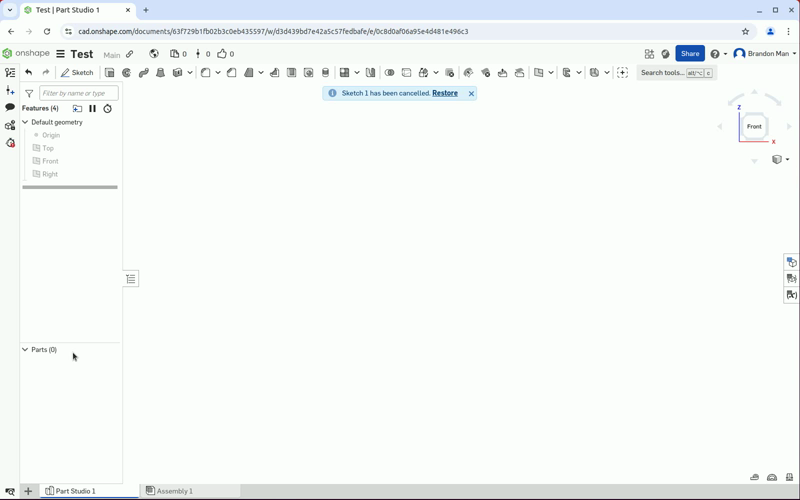
key_down(shift)
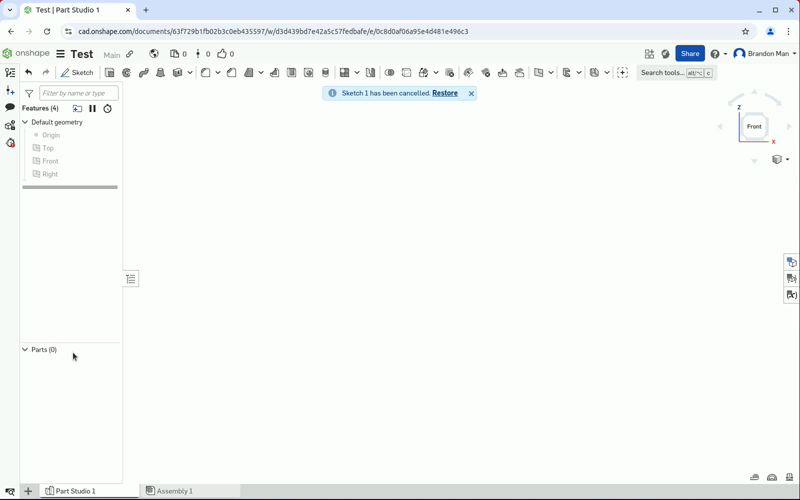
key(left)
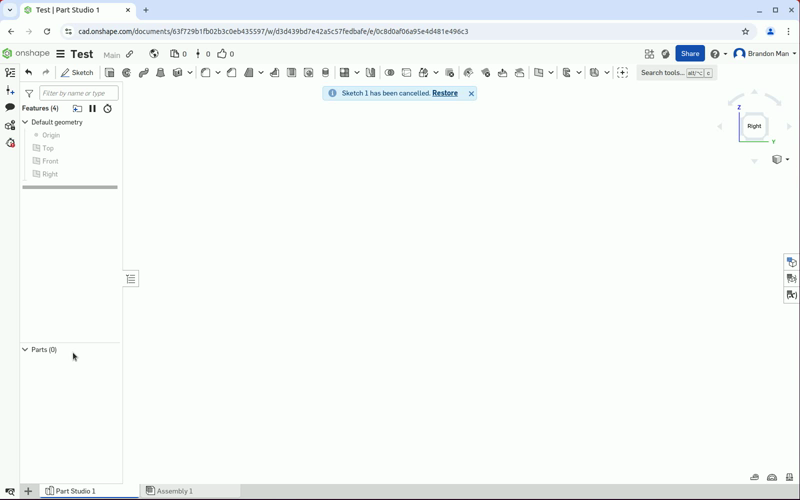
key_up(shift)
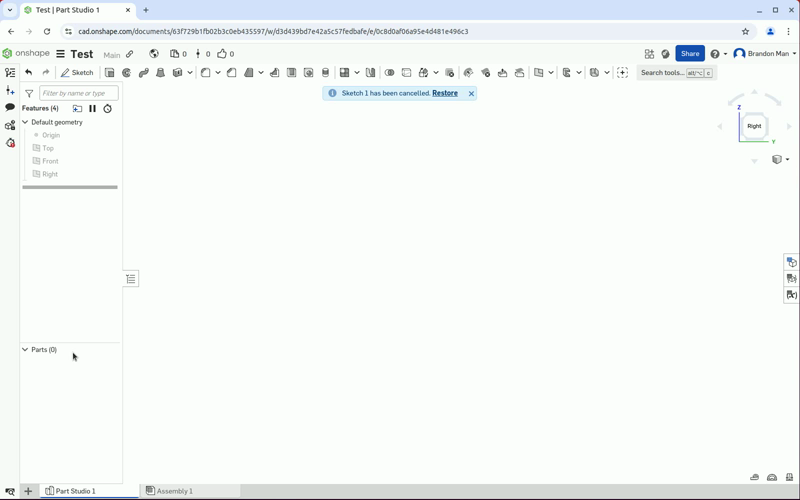
mouse_move(73, 352)
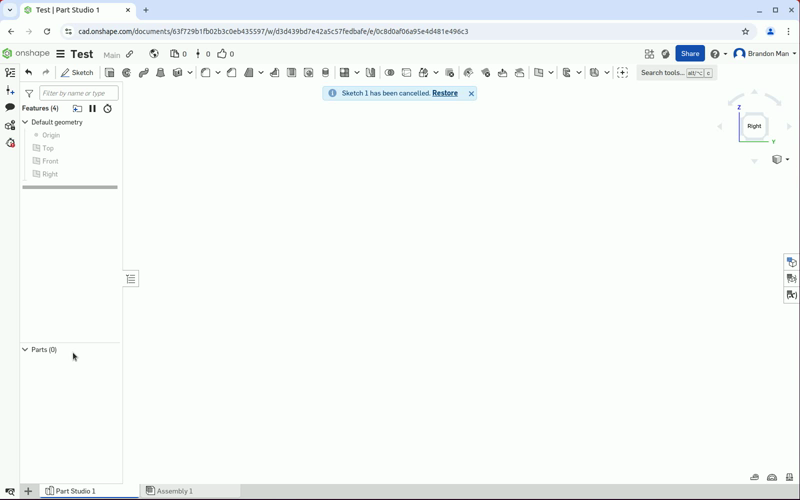
key(shift+y)
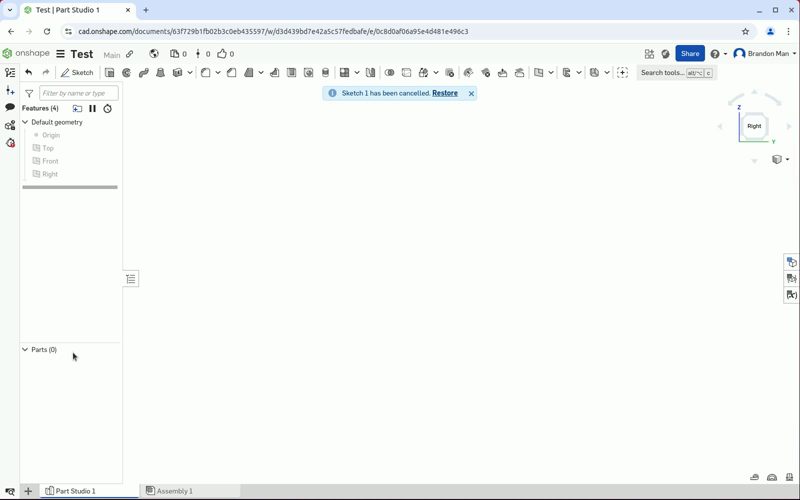
key(shift+s)
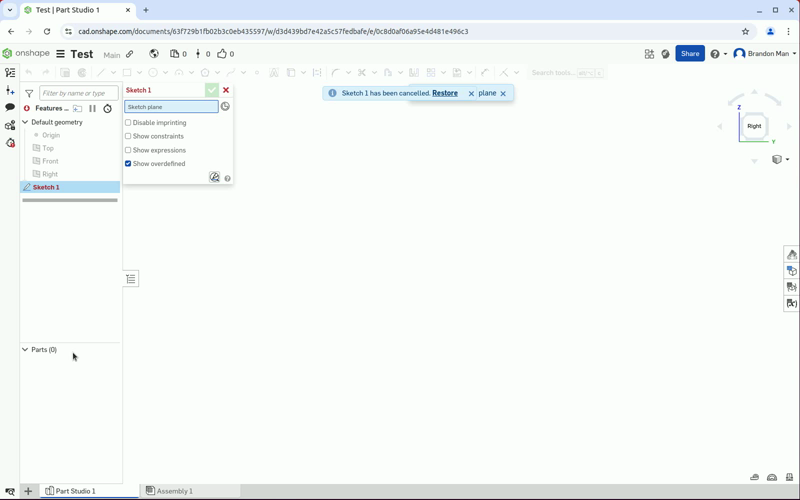
mouse_move(73, 176)
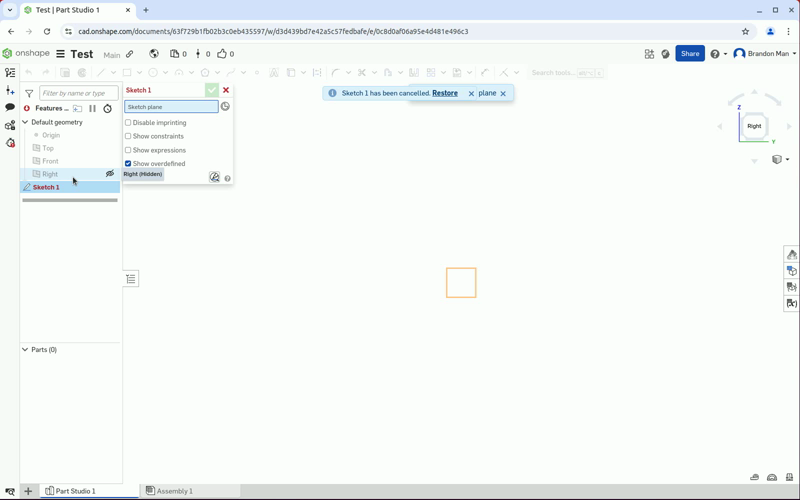
click(73, 176)
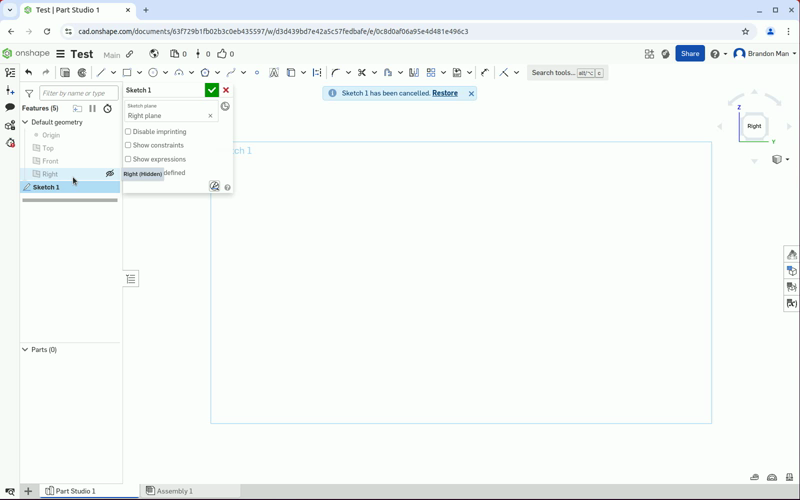
mouse_move(73, 352)
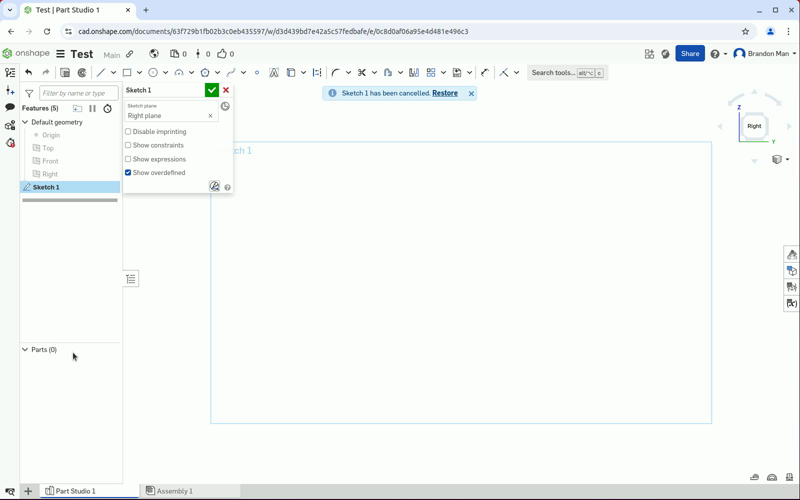
key(y)
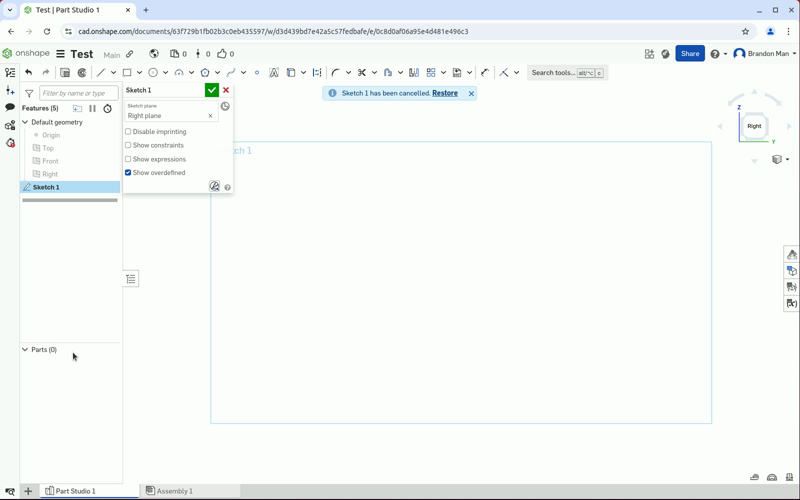
key(c)
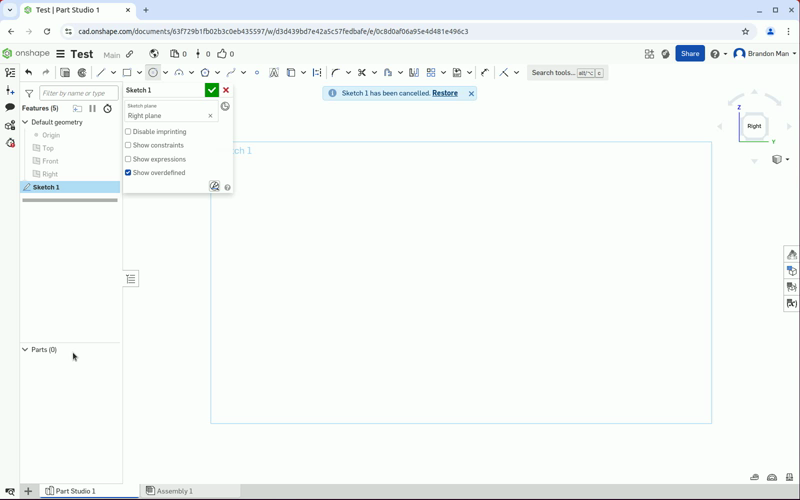
key_down(shift)
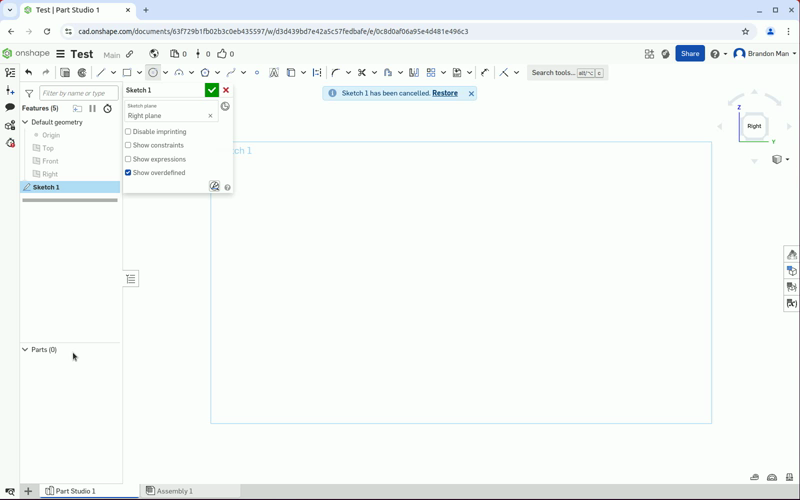
mouse_move(461, 279)
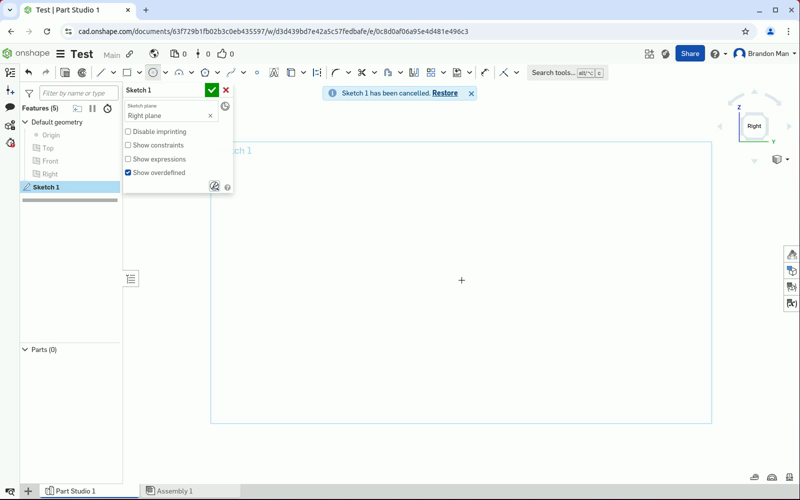
click(461, 279)
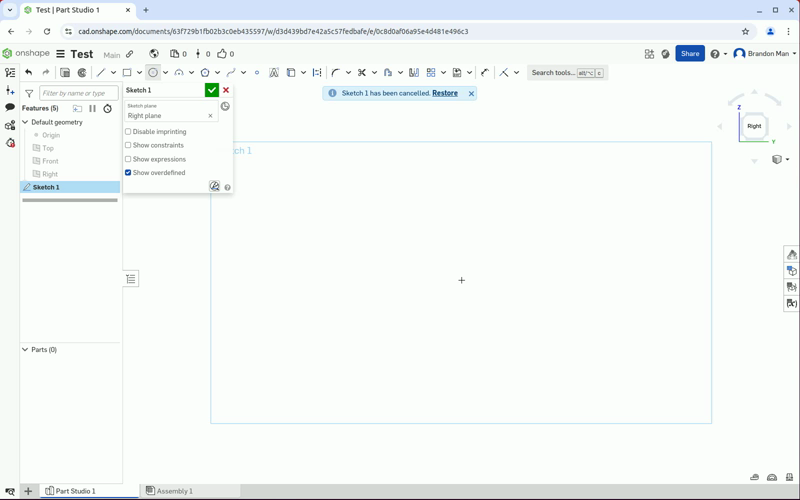
key_up(shift)
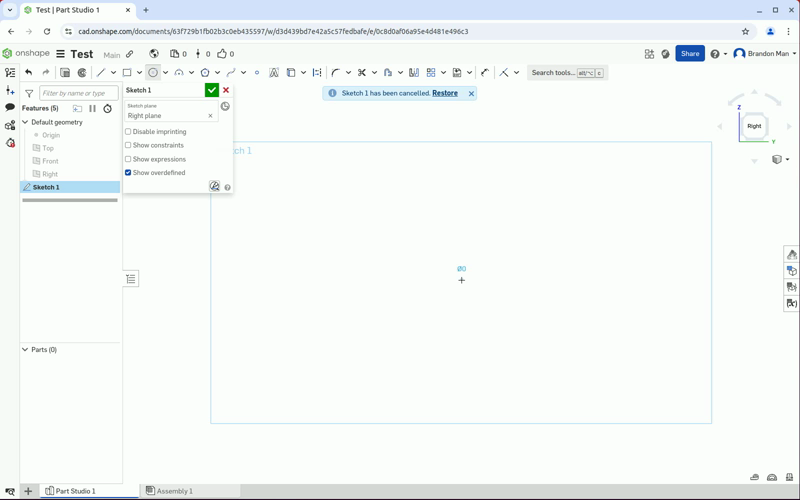
mouse_move(572, 279)
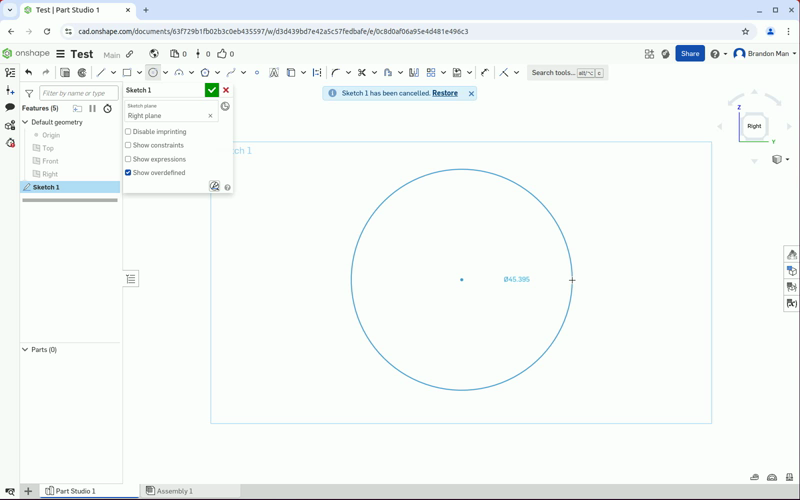
click(572, 279)
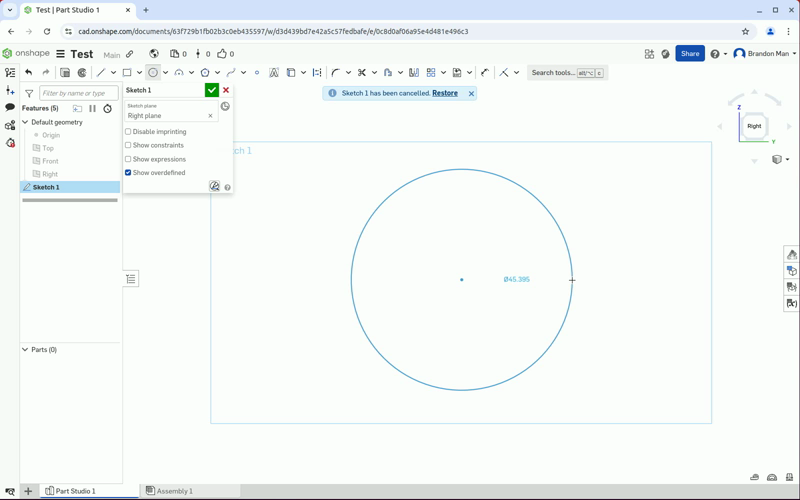
key(esc)
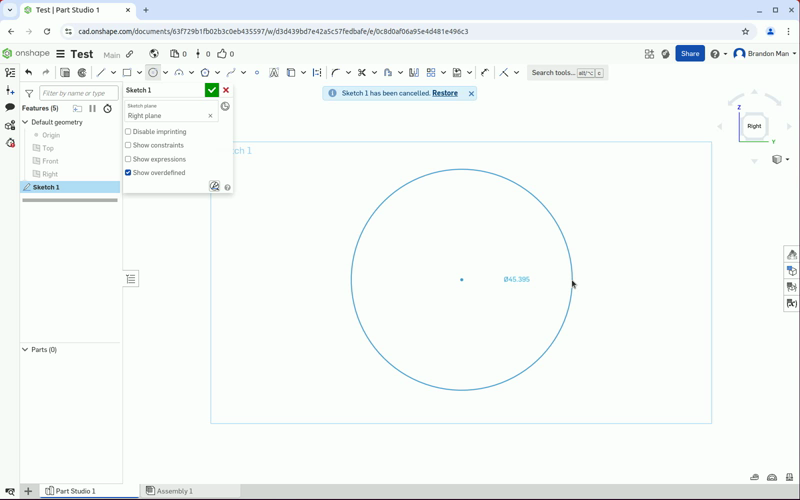
mouse_move(495, 299)
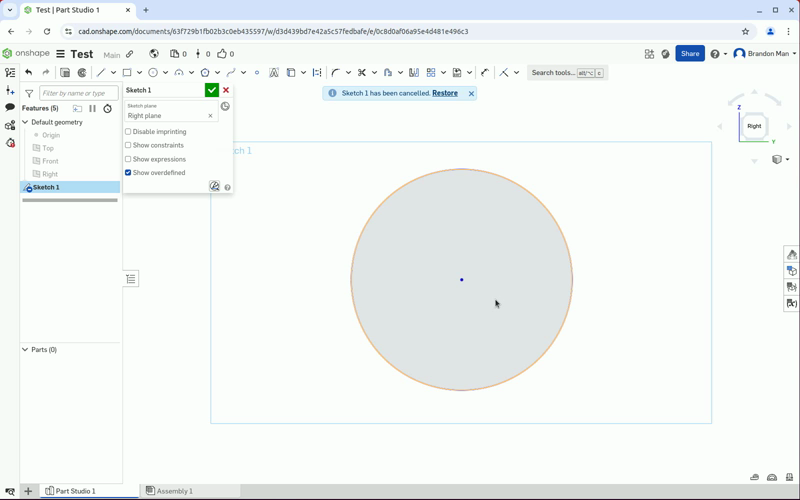
click(495, 299)
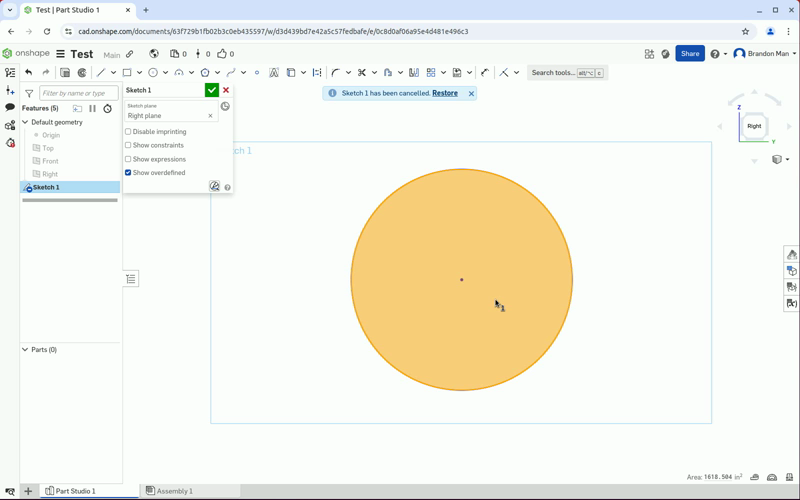
mouse_move(73, 352)
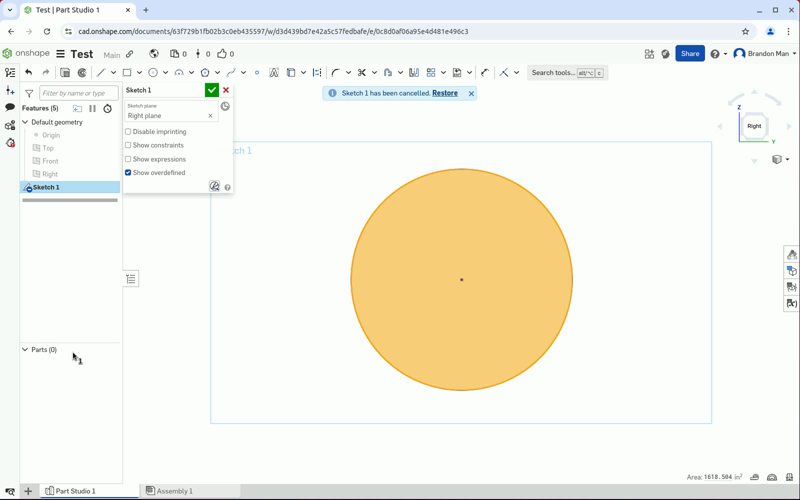
key(shift+y)
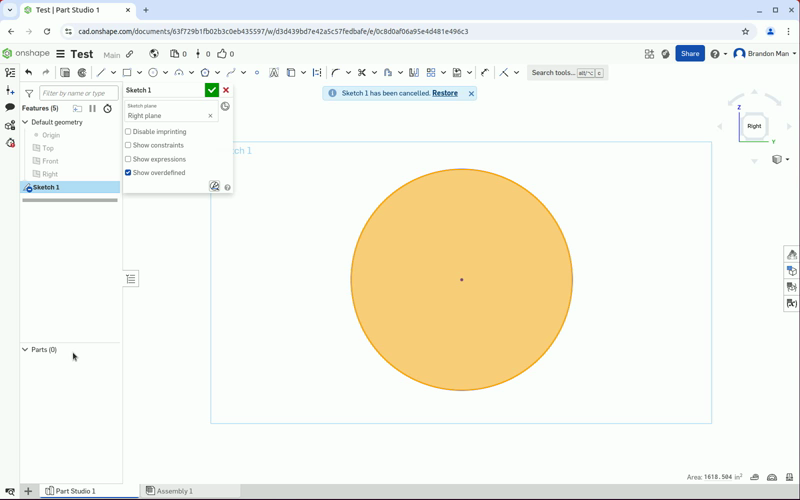
key(shift+e)
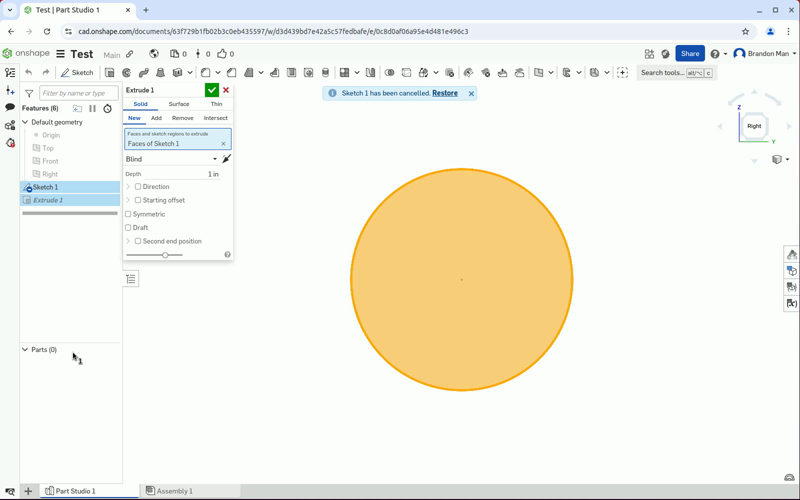
mouse_move(143, 106)
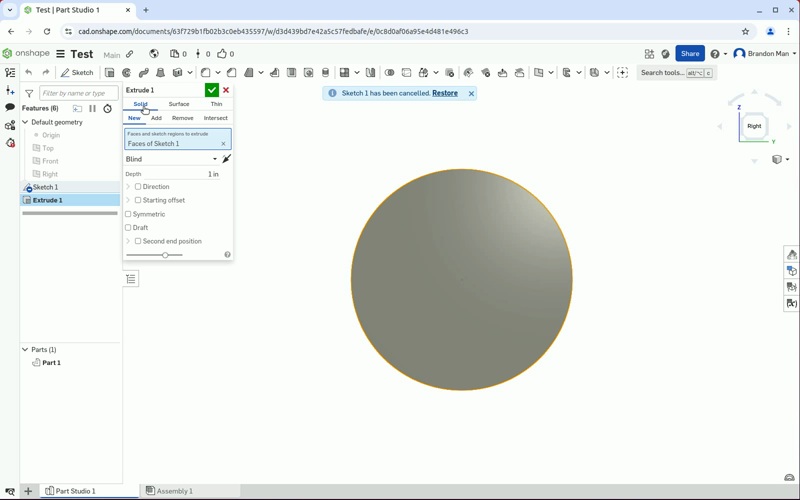
click(143, 106)
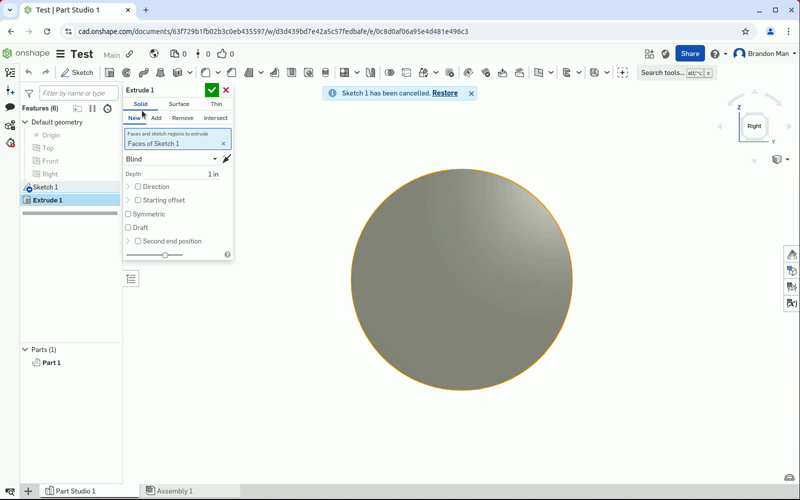
mouse_move(137, 120)
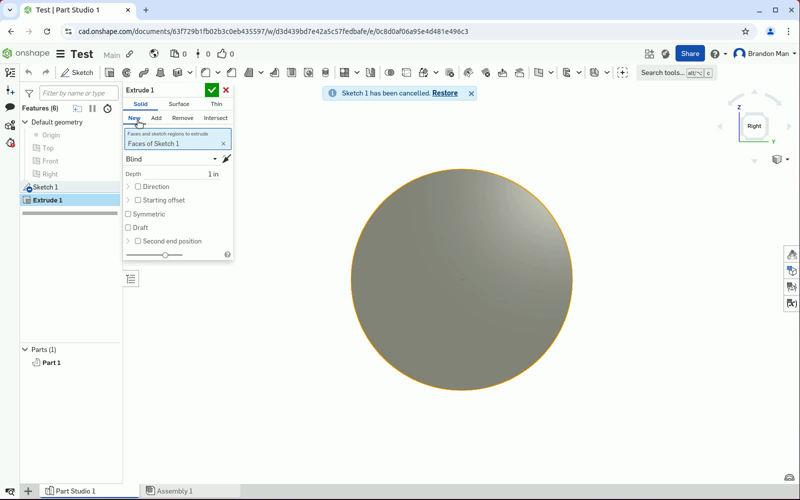
click(137, 120)
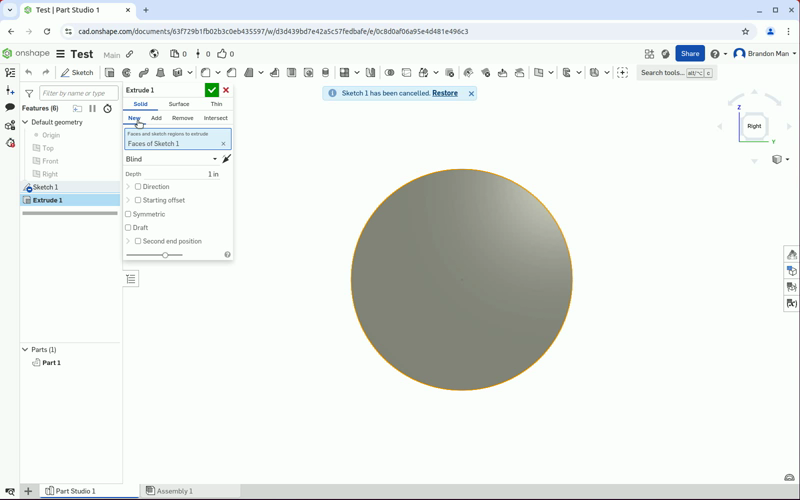
key(tab, 4)
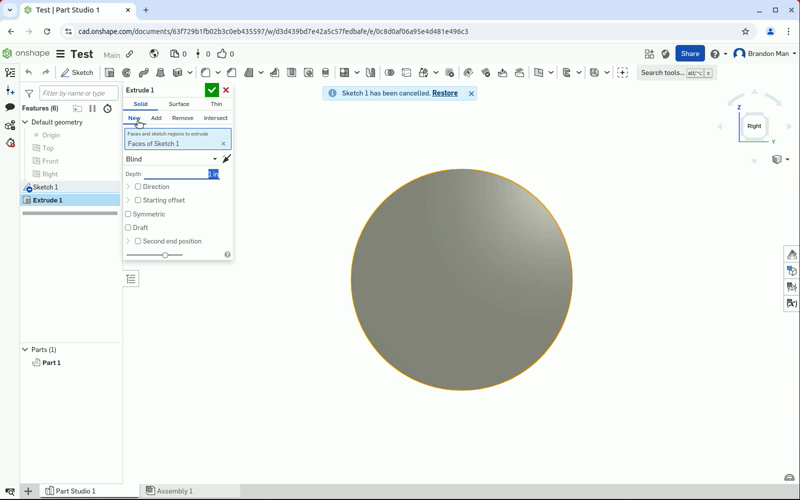
text(6.499)
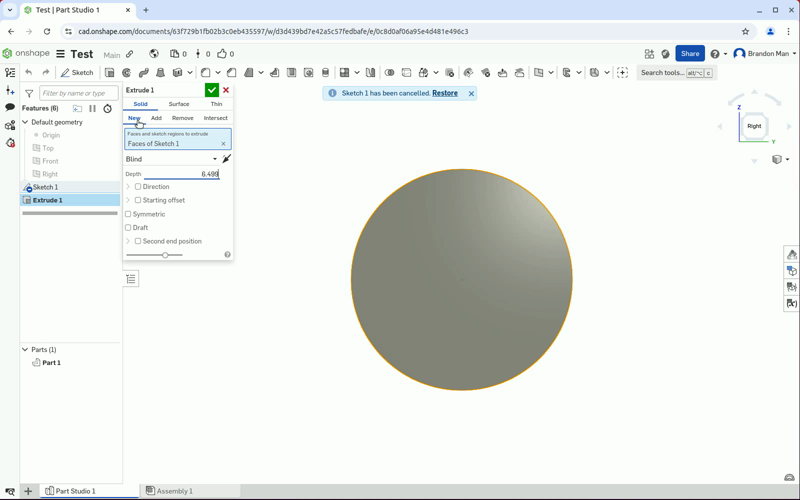
key(enter)
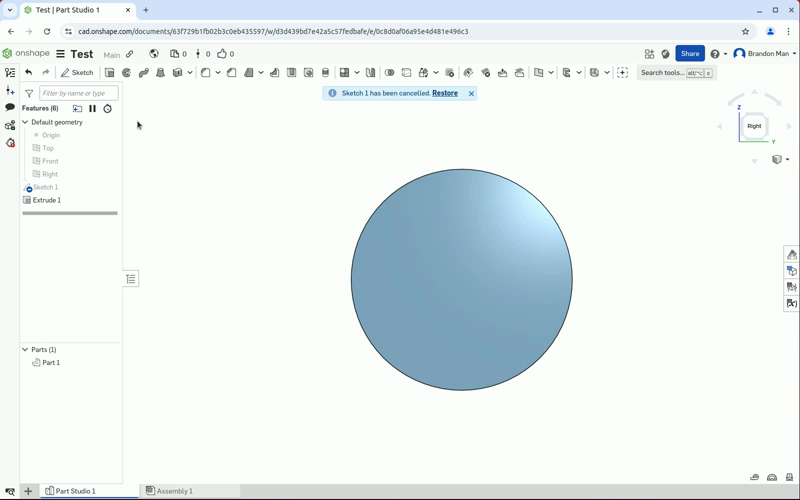
key(shift+h)
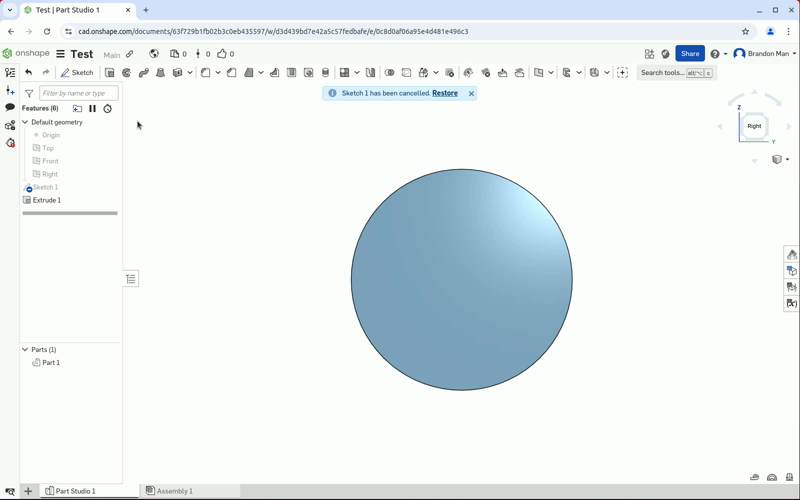
key(shift+h)
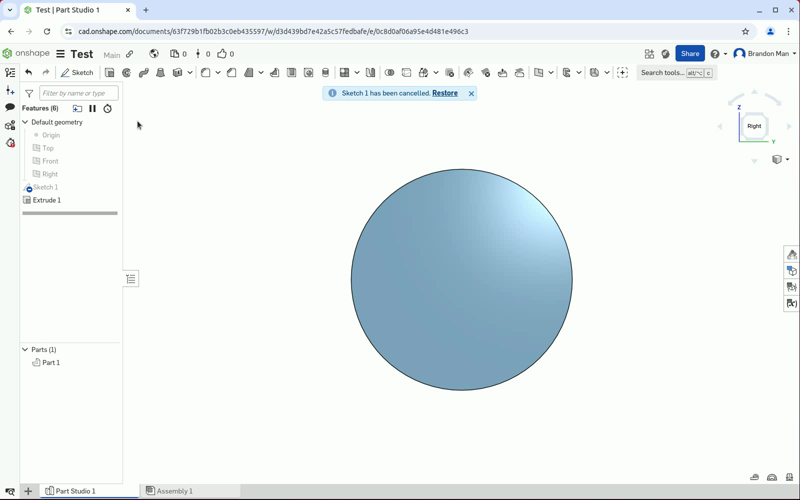
mouse_move(73, 189)
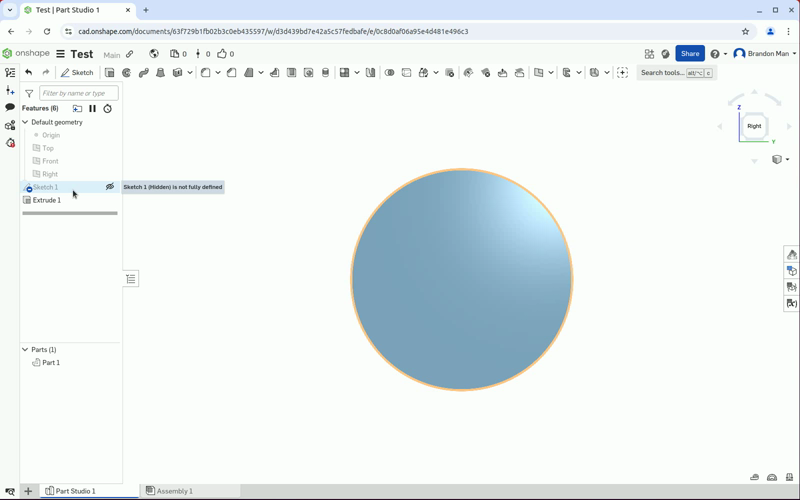
click(73, 189)
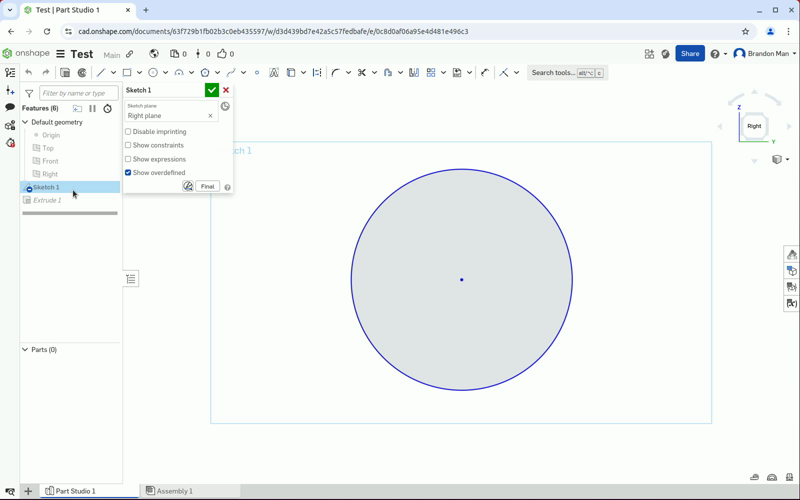
mouse_move(229, 92)
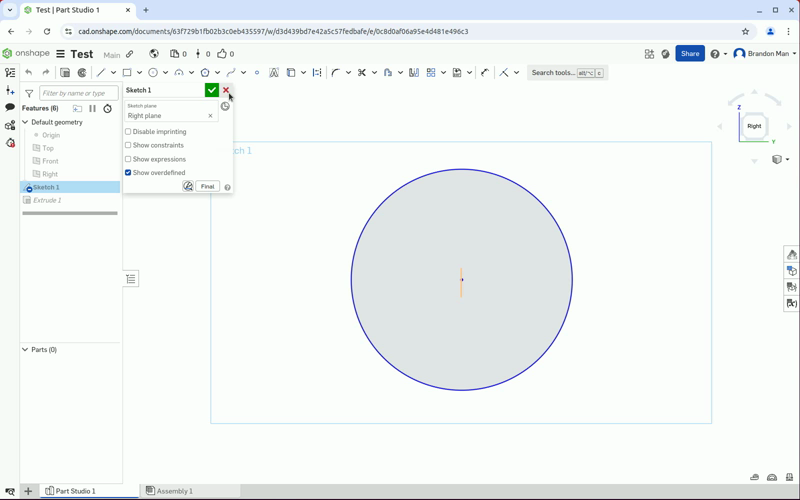
click(229, 92)
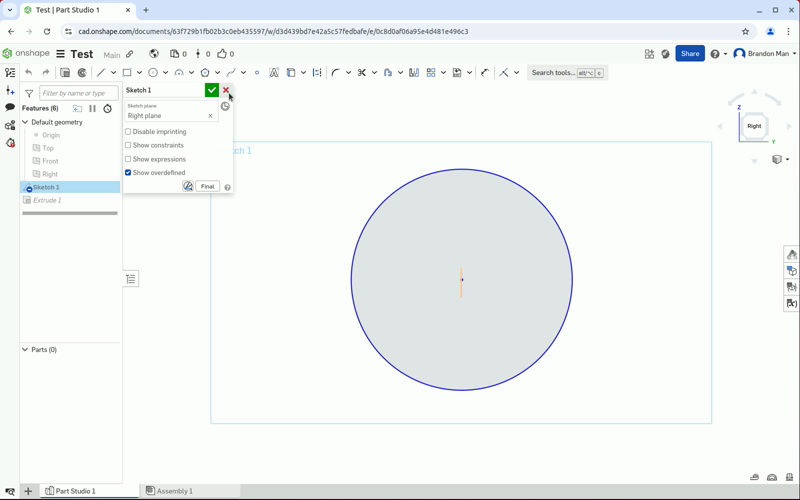
key(shift+s)
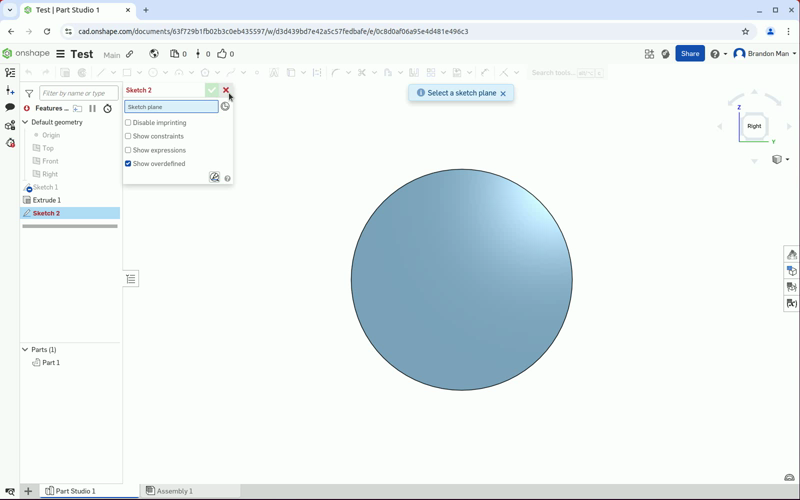
mouse_move(73, 176)
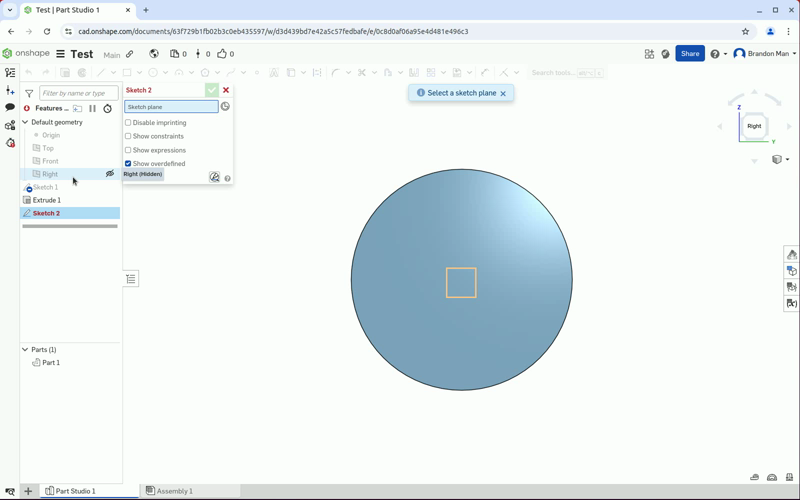
click(73, 176)
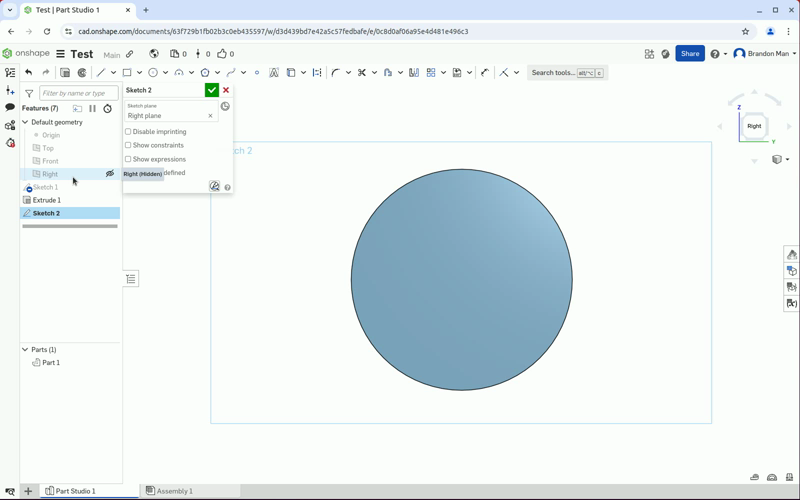
mouse_move(73, 352)
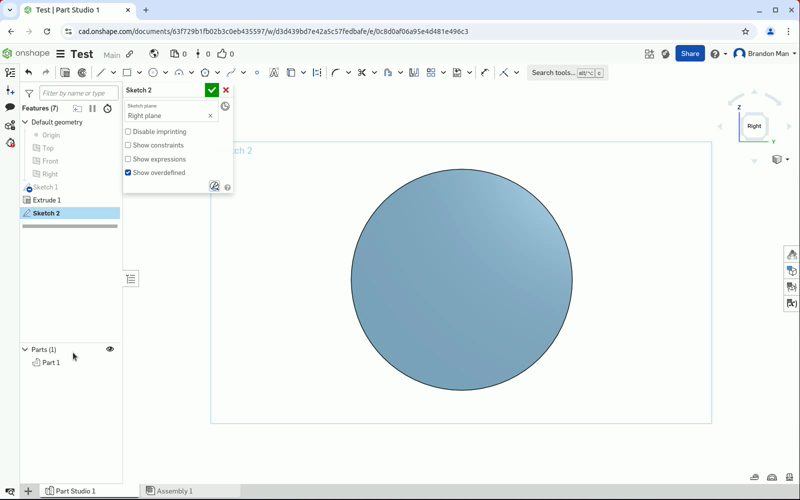
key(y)
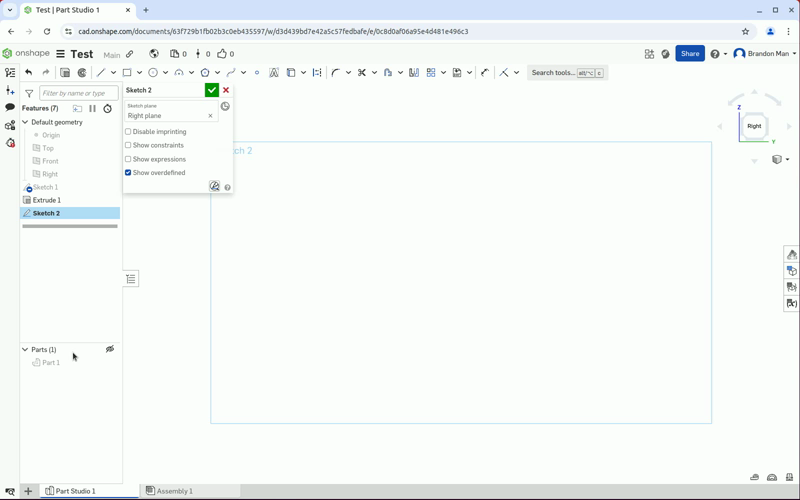
key(c)
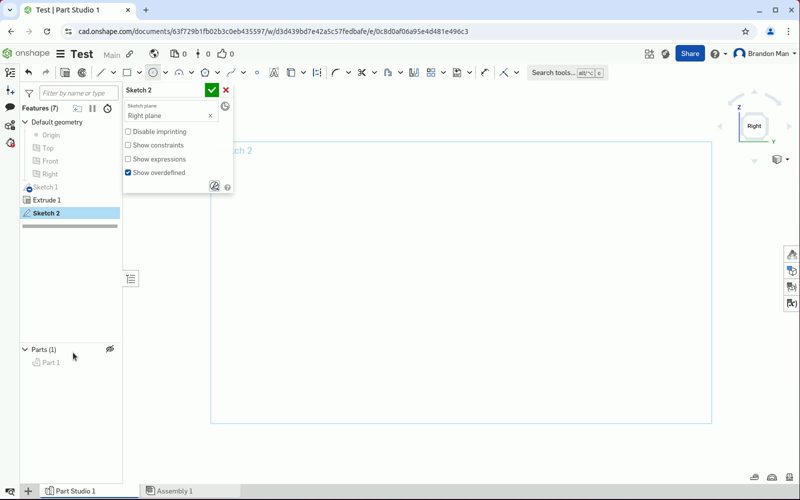
key_down(shift)
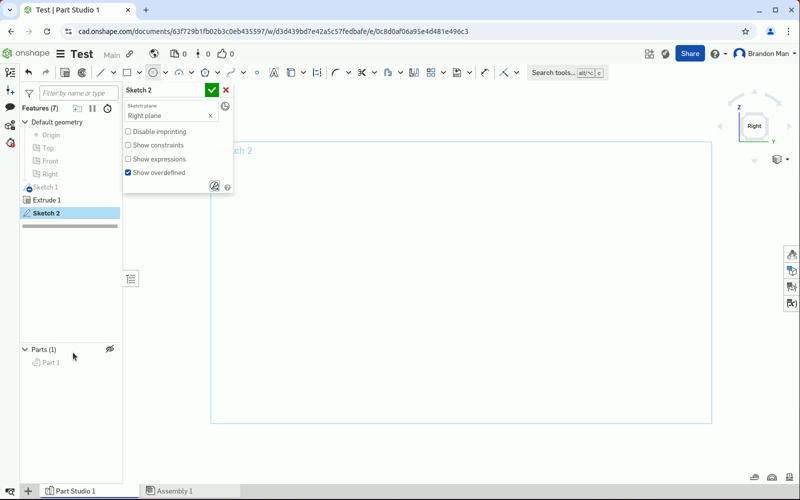
mouse_move(461, 279)
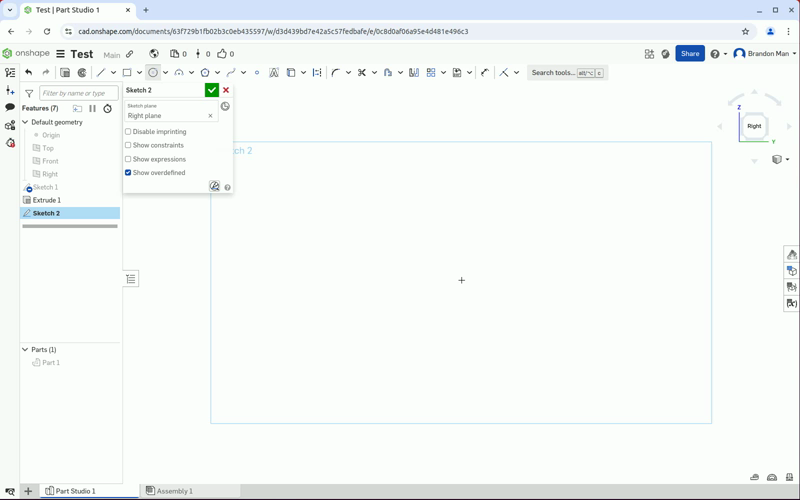
click(461, 279)
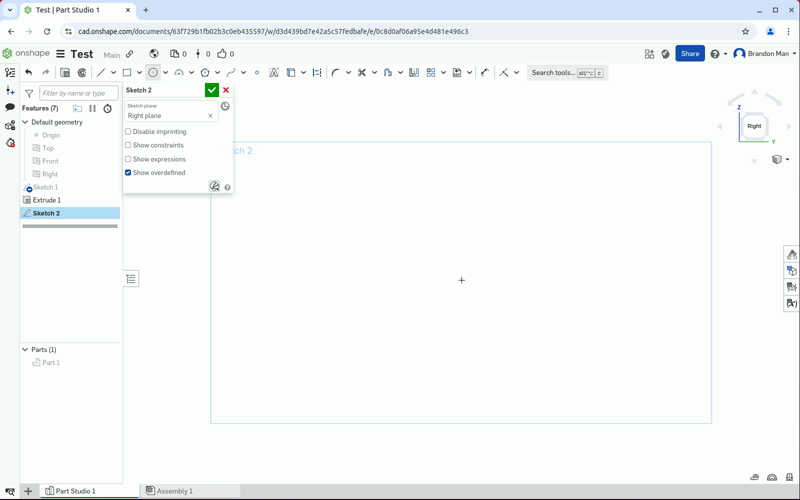
key_up(shift)
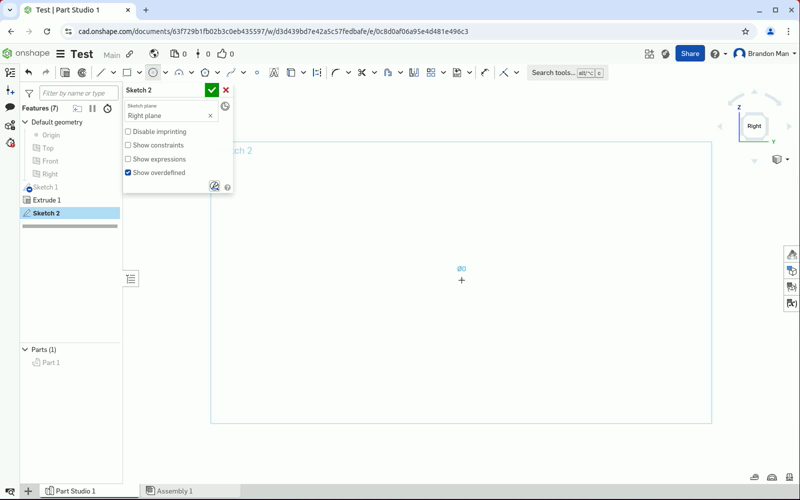
mouse_move(572, 279)
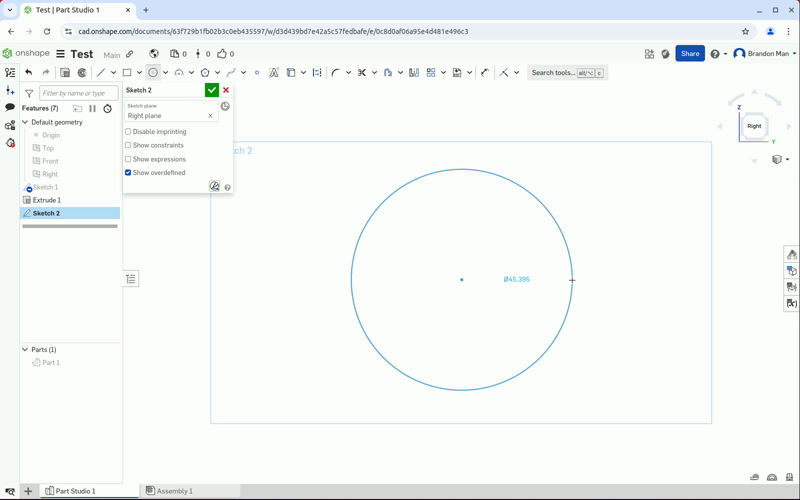
click(572, 279)
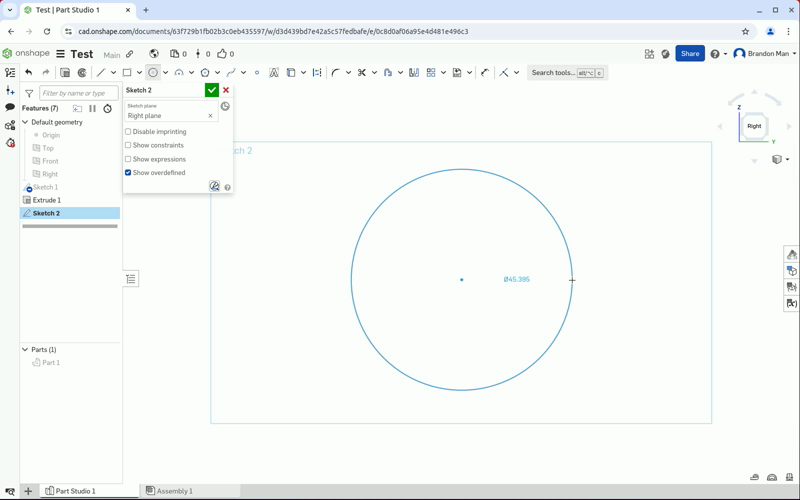
key(esc)
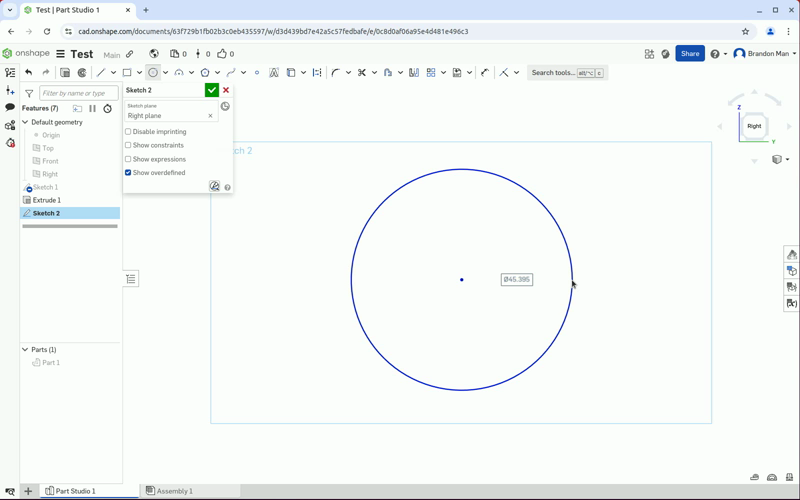
mouse_move(436, 200)
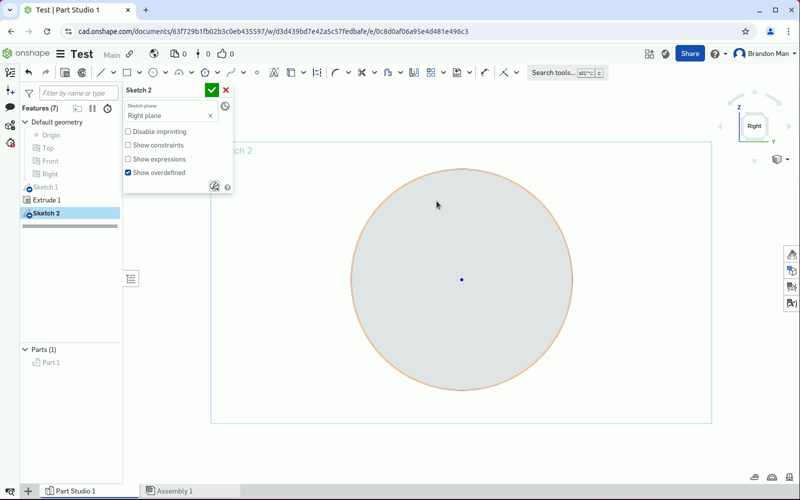
click(436, 200)
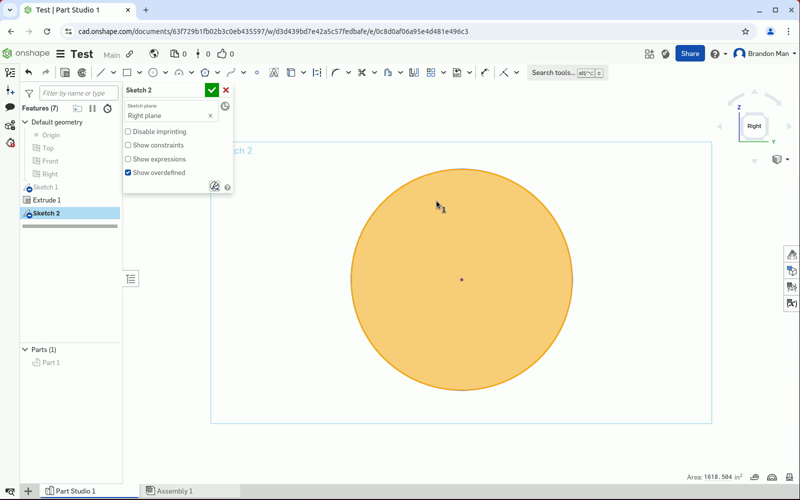
mouse_move(73, 352)
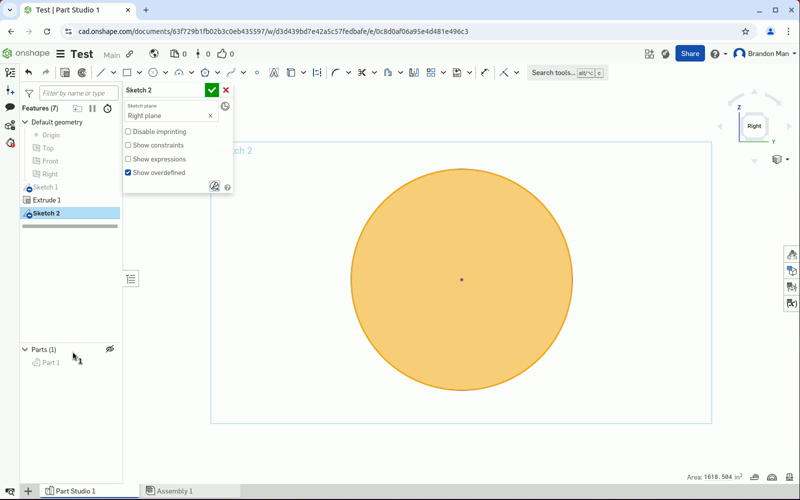
key(shift+y)
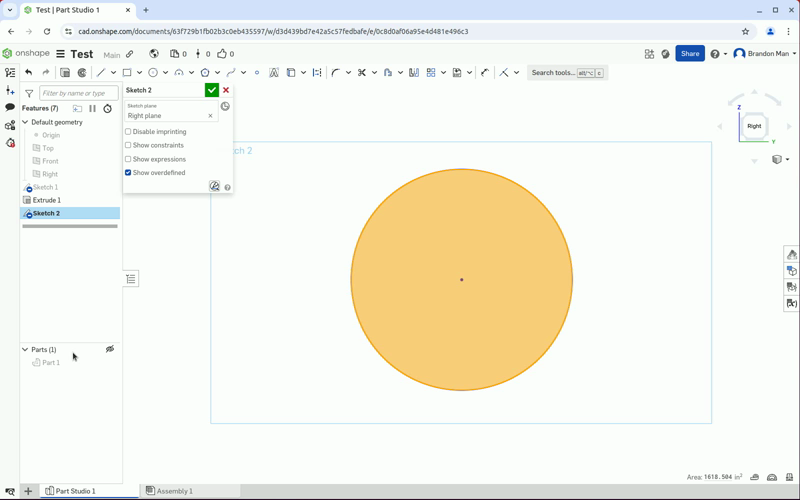
key(shift+e)
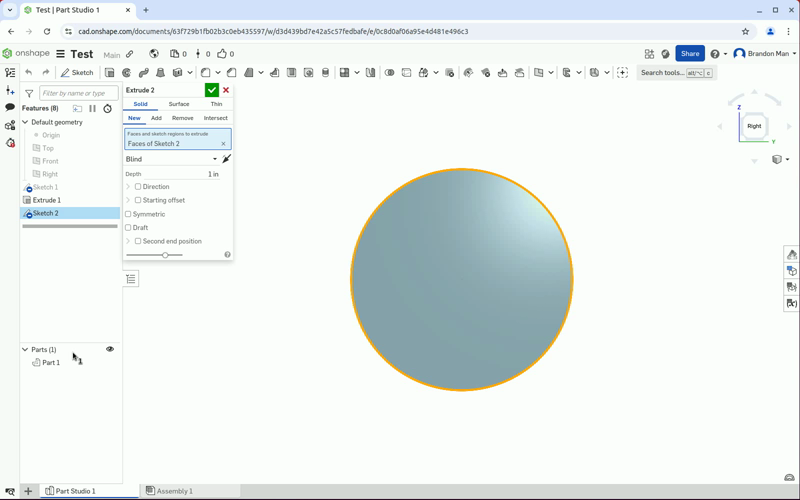
mouse_move(143, 106)
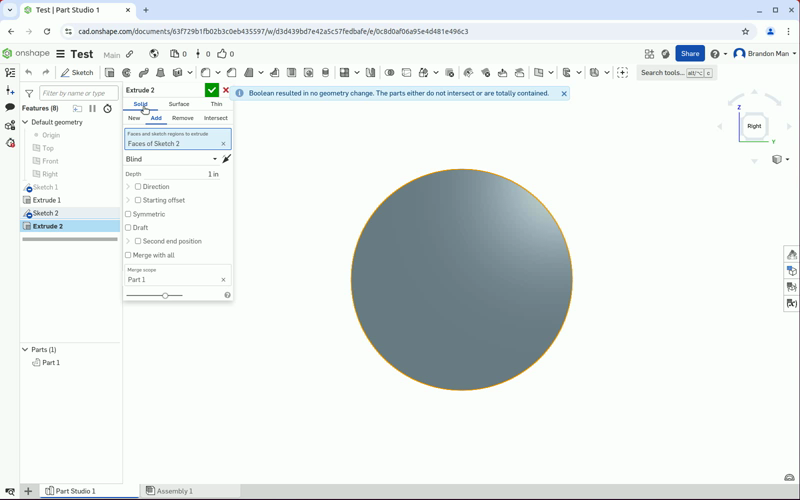
click(143, 106)
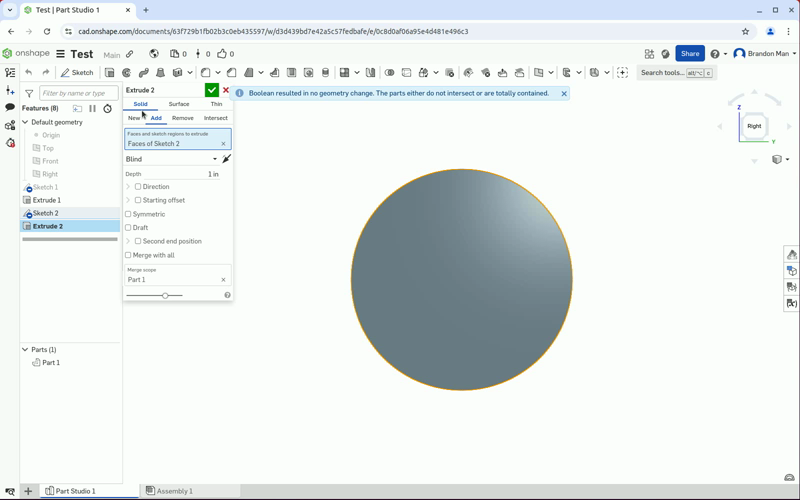
mouse_move(137, 120)
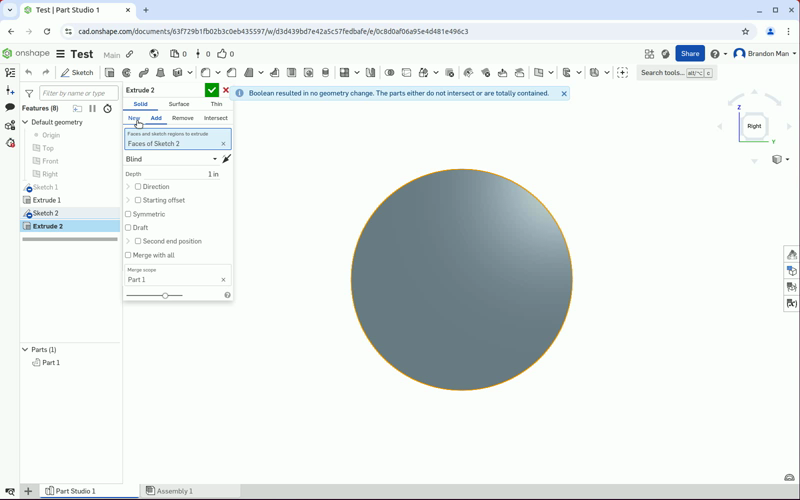
click(137, 120)
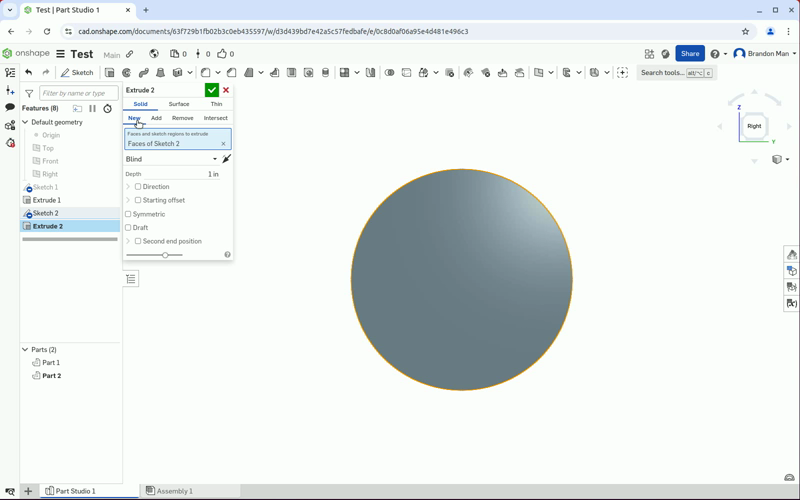
key(tab, 4)
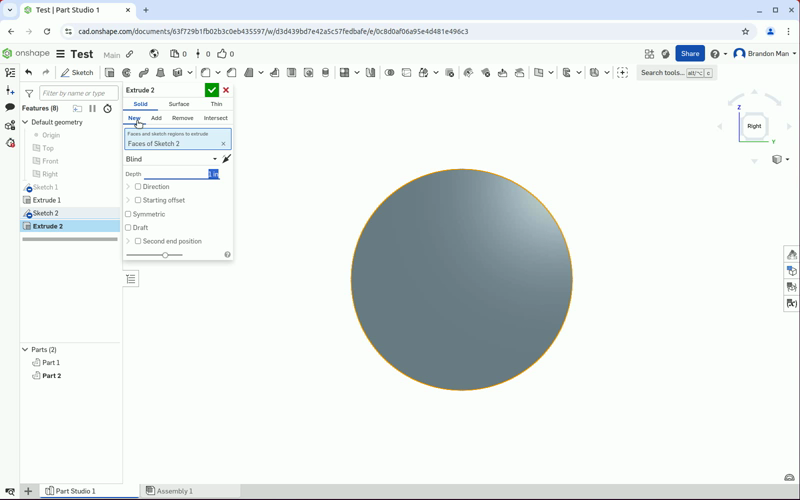
text(6.499)
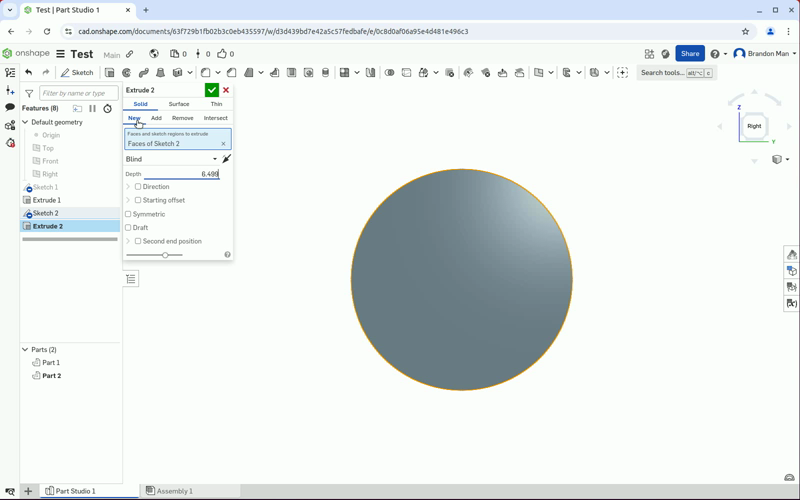
key(enter)
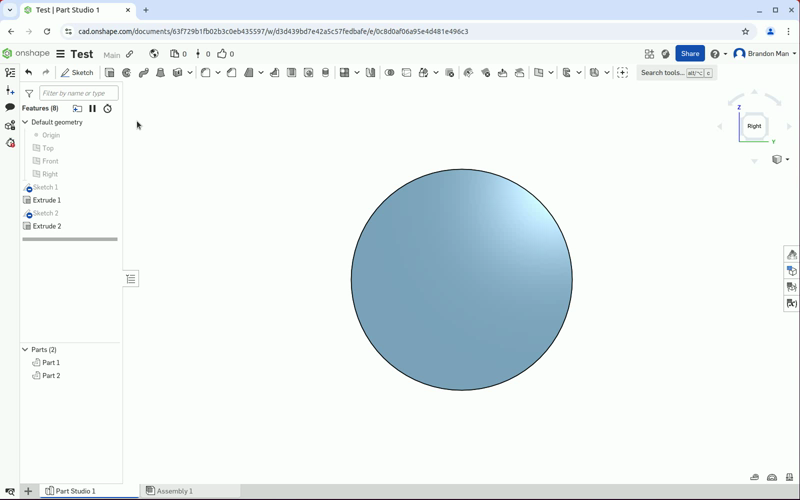
key(shift+h)
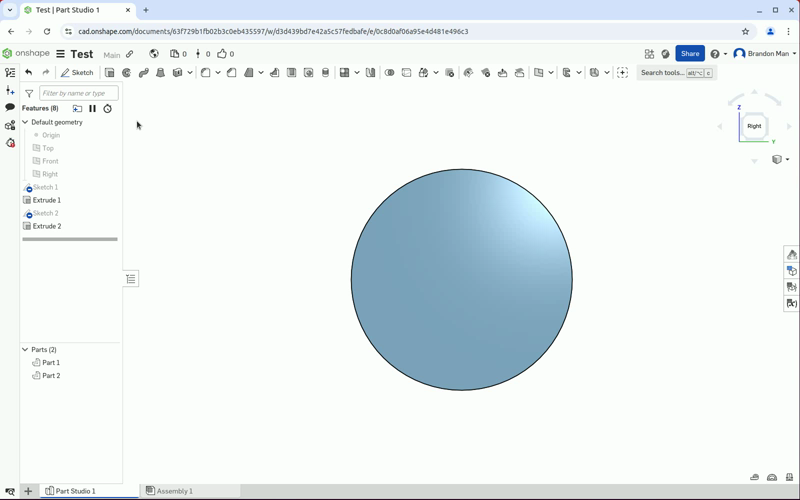
key(shift+h)
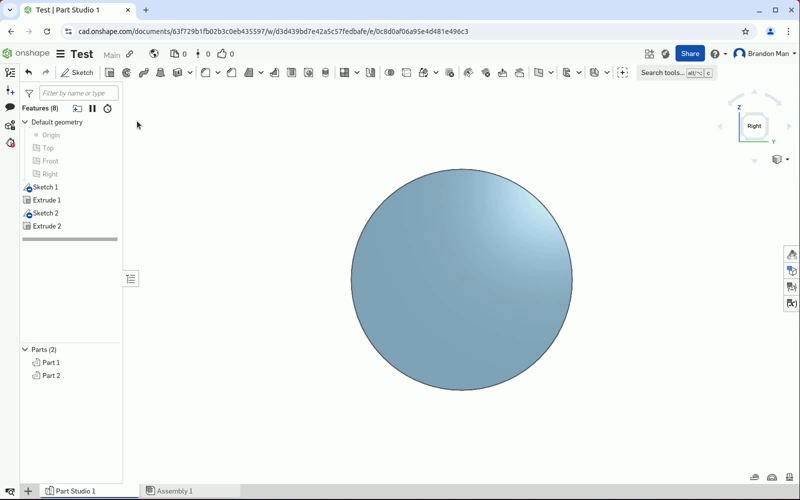
key(shift+7)
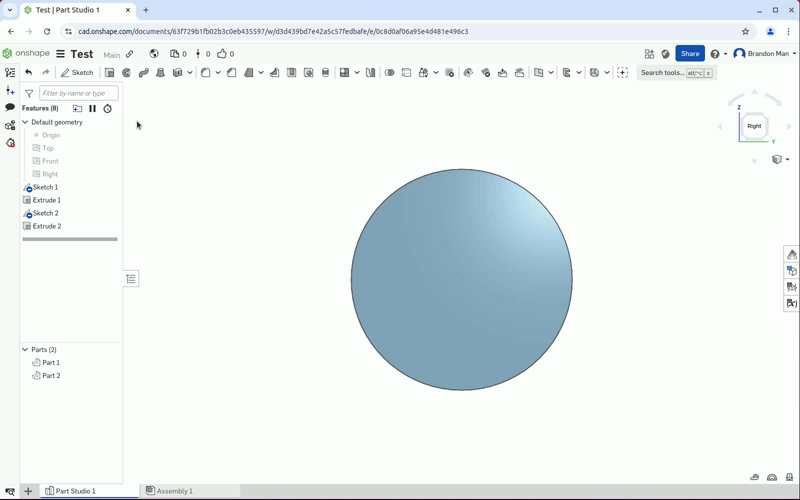
key(right, 2)
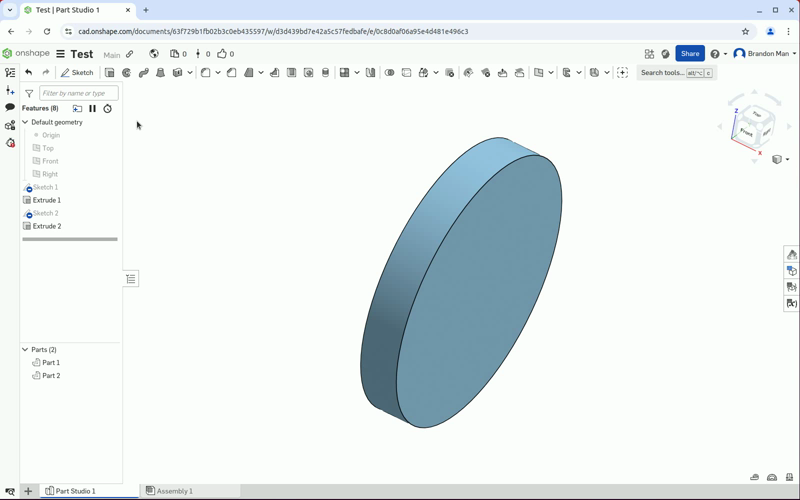
key(down, 2)
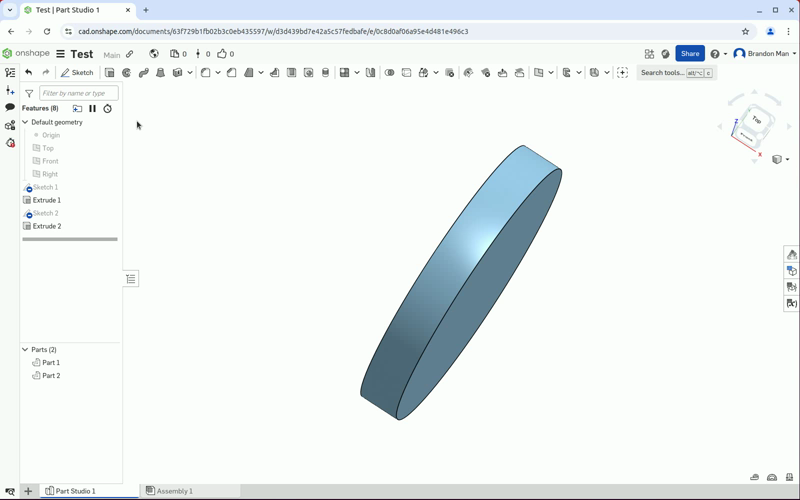
key(up, 2)
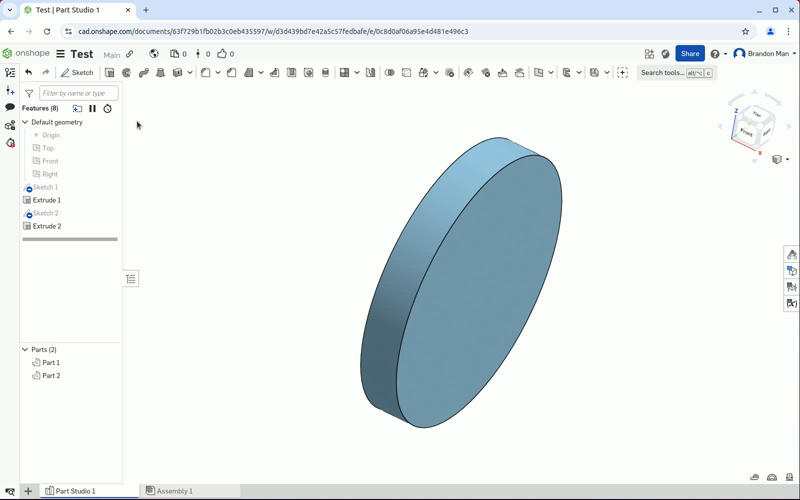
key(left, 2)
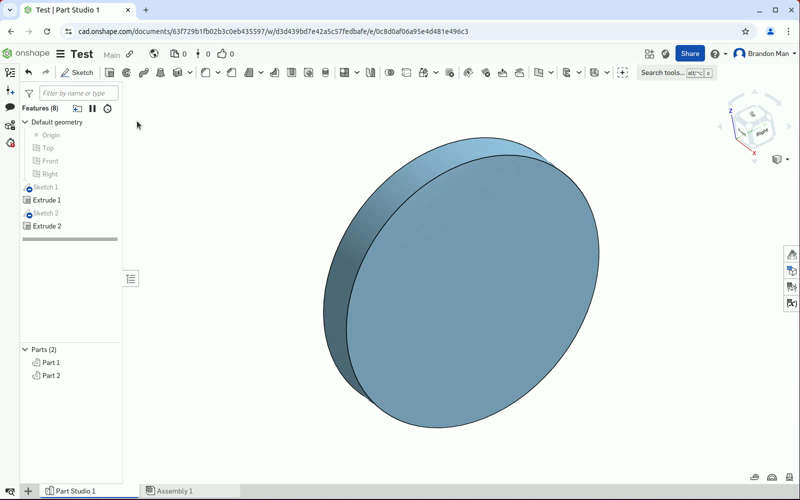
mouse_move(73, 189)
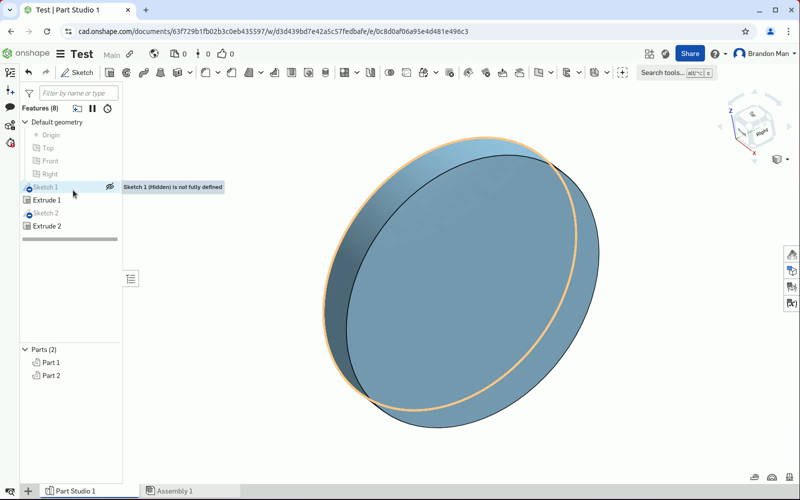
click(73, 189)